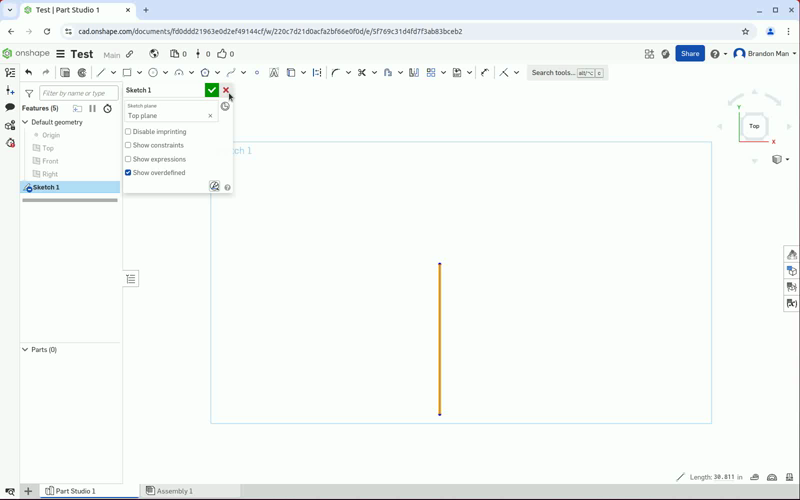
key(shift+h)
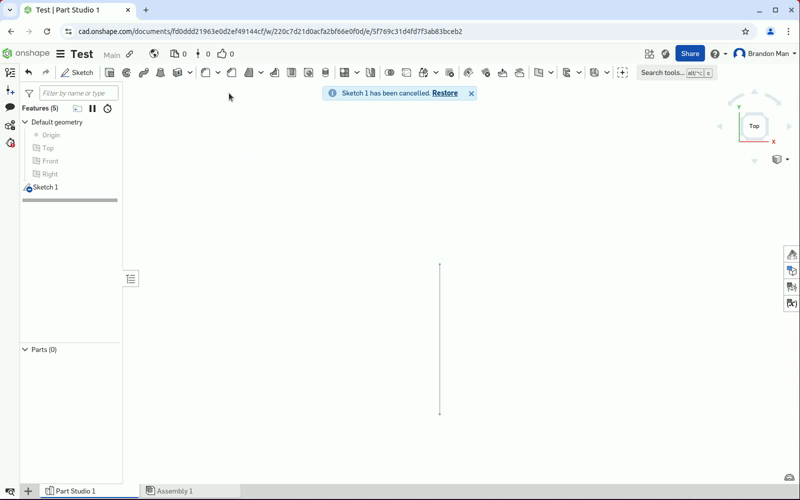
key(shift+s)
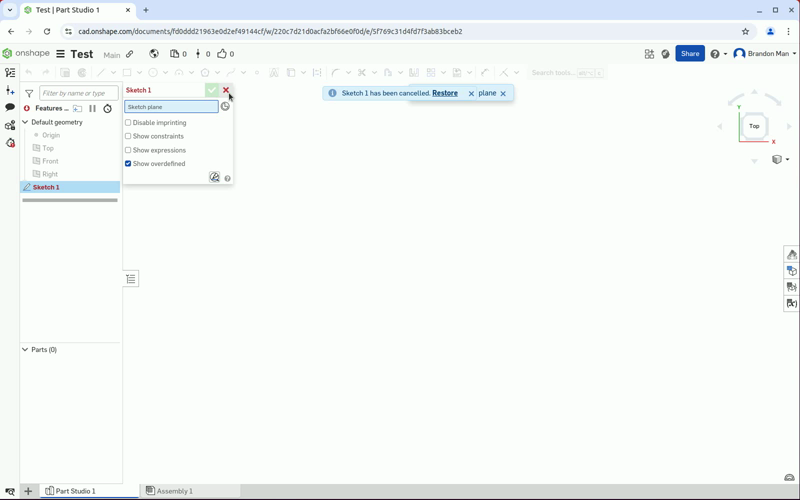
mouse_move(73, 150)
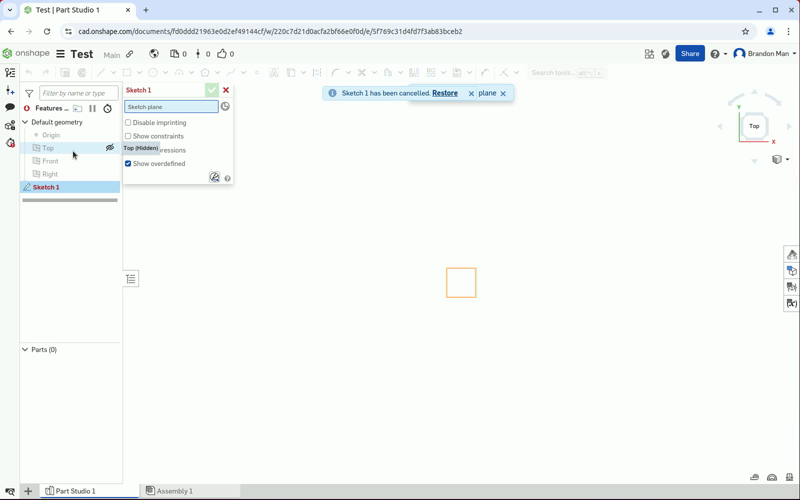
click(73, 150)
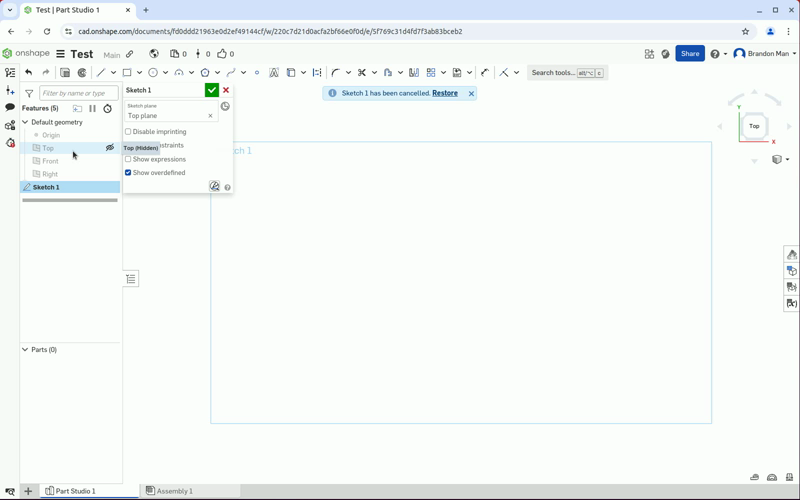
mouse_move(73, 352)
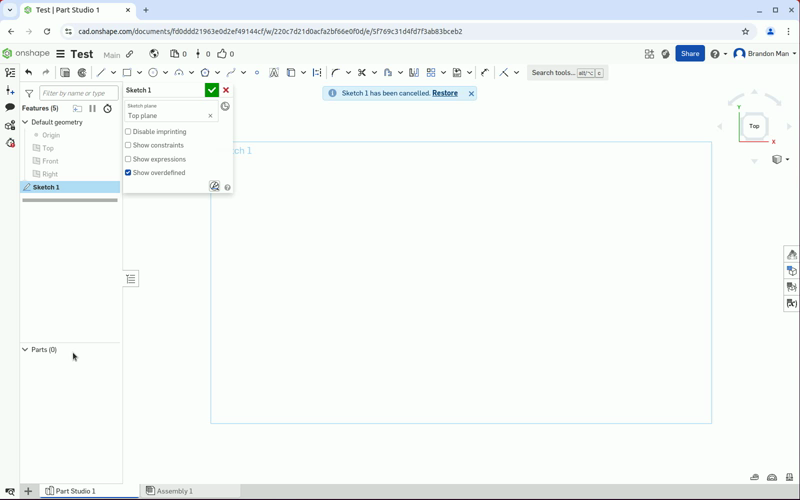
key(y)
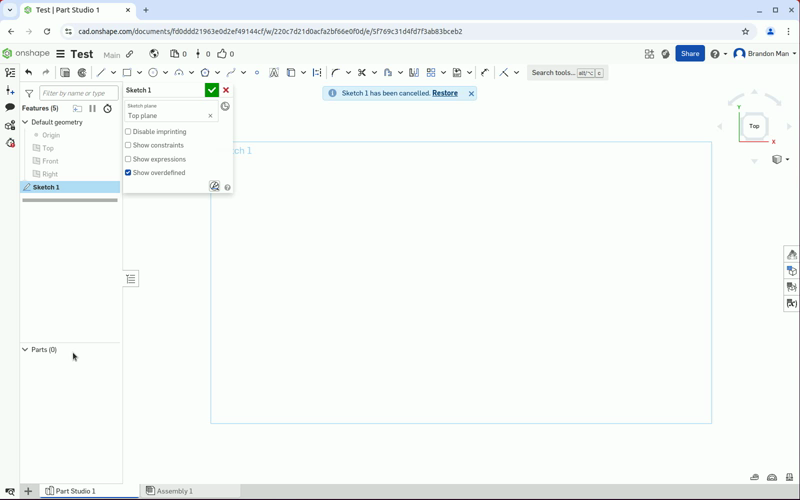
key(c)
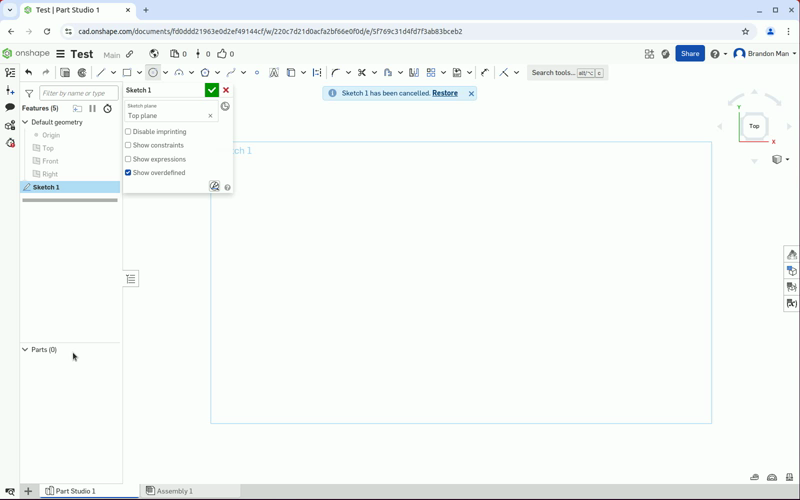
key_down(shift)
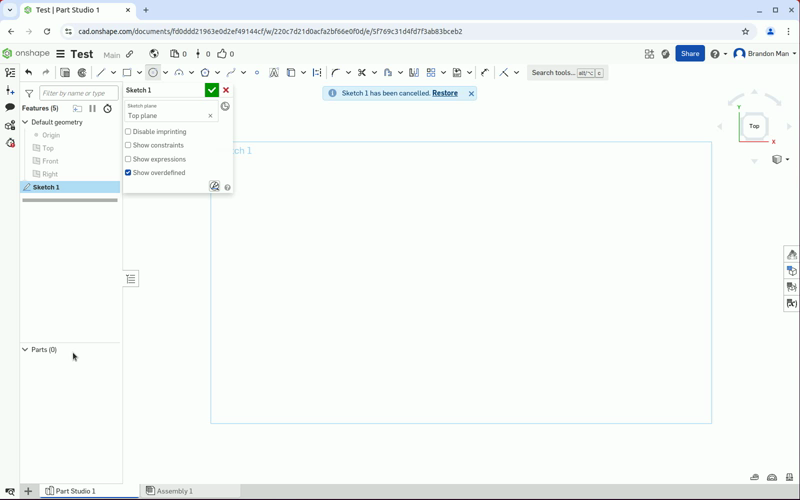
mouse_move(461, 282)
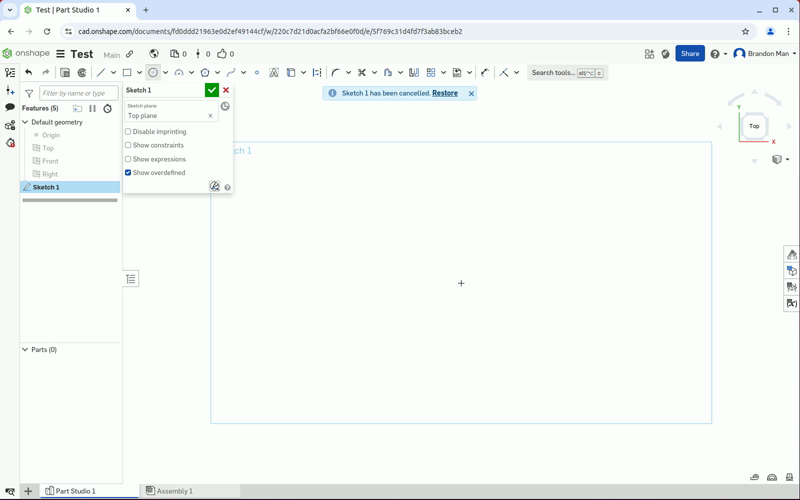
click(461, 282)
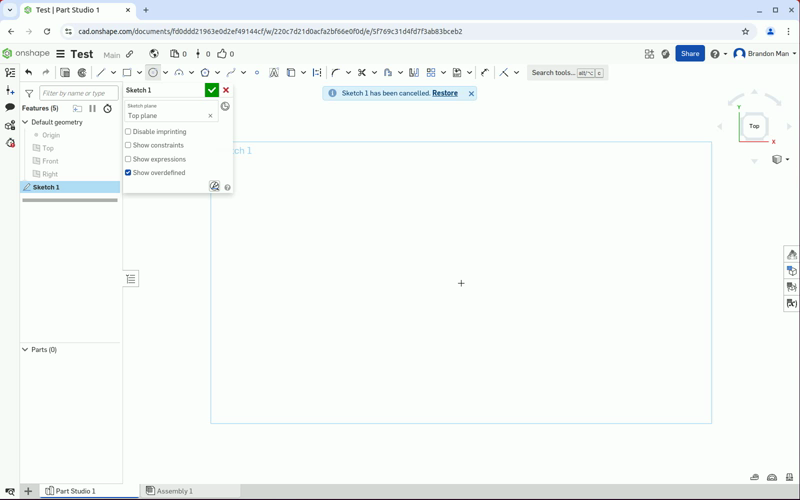
key_up(shift)
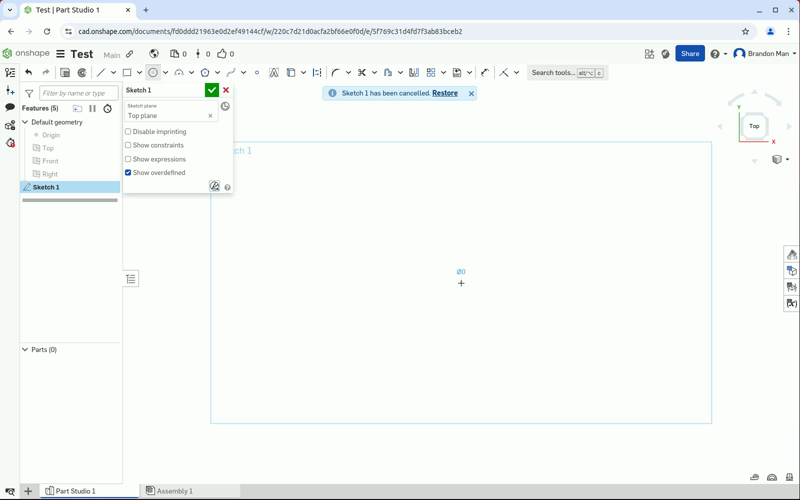
mouse_move(574, 282)
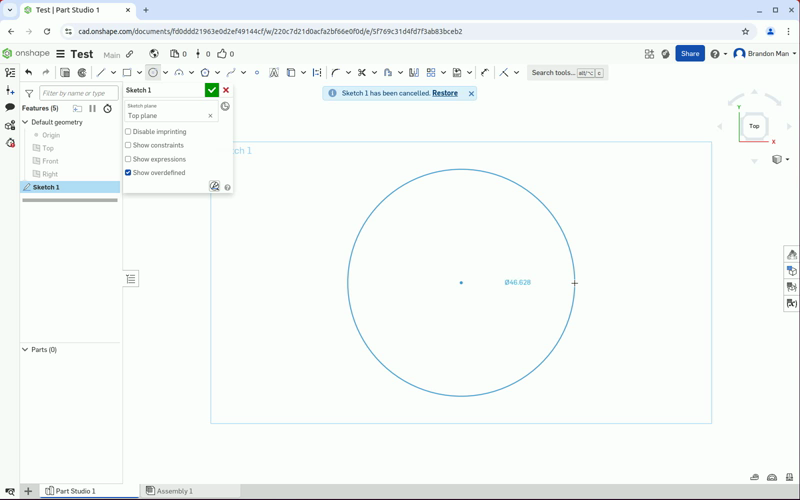
click(574, 282)
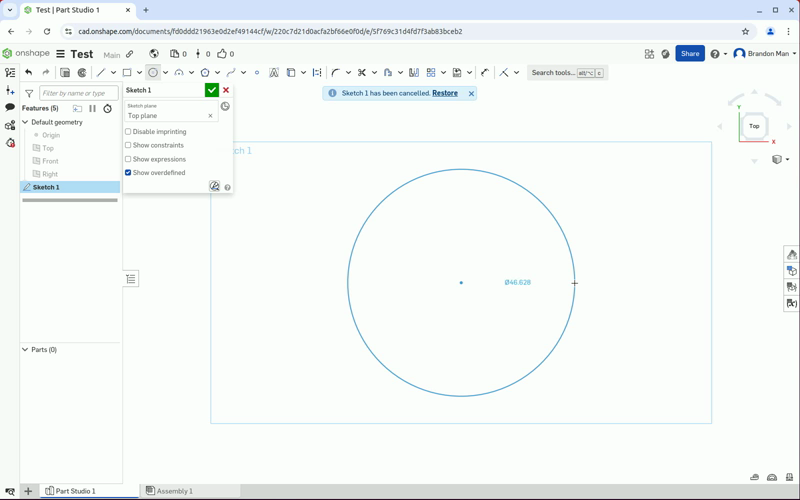
key(esc)
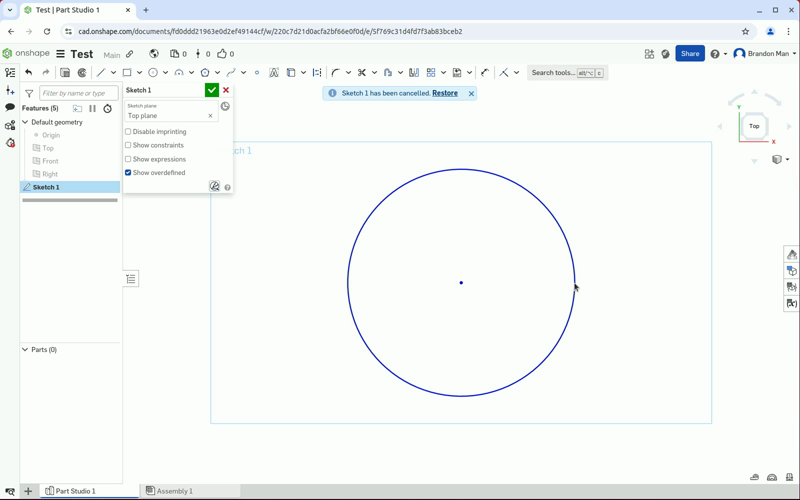
mouse_move(485, 267)
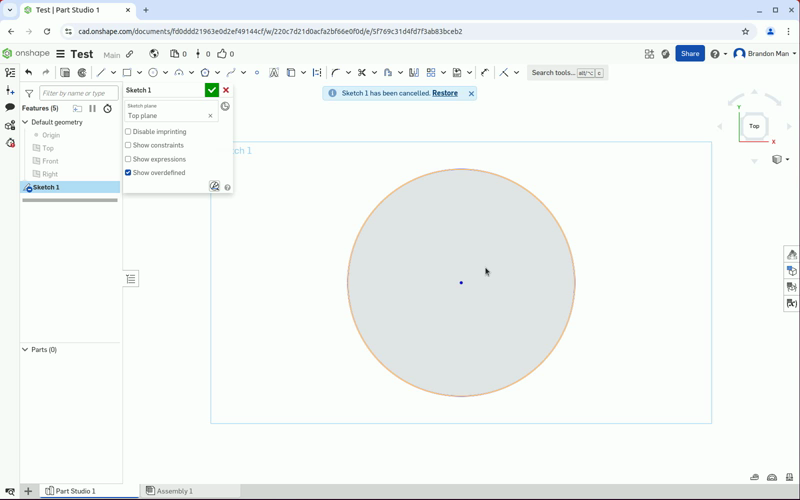
click(485, 267)
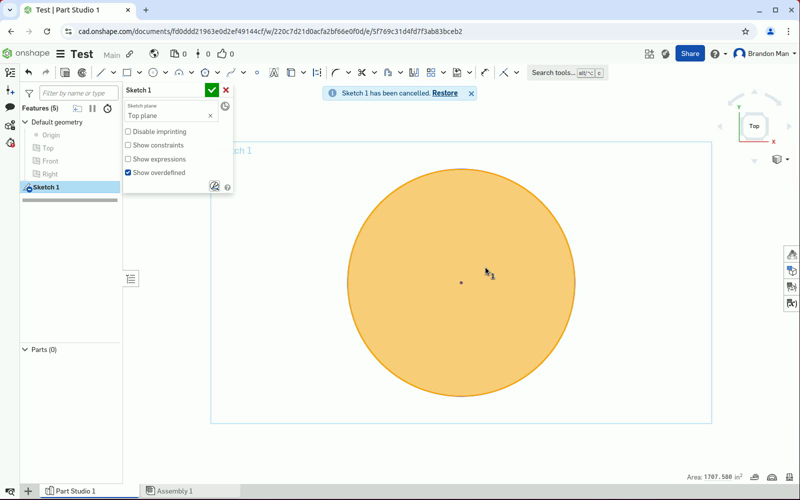
mouse_move(73, 352)
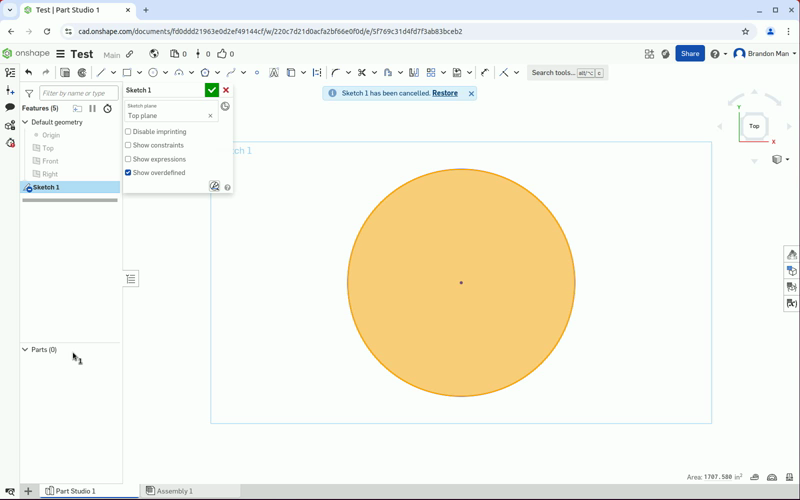
key(shift+y)
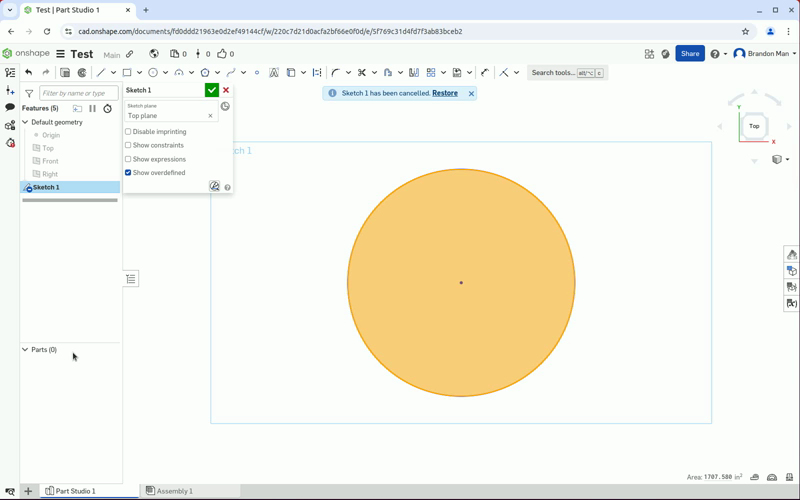
key(shift+e)
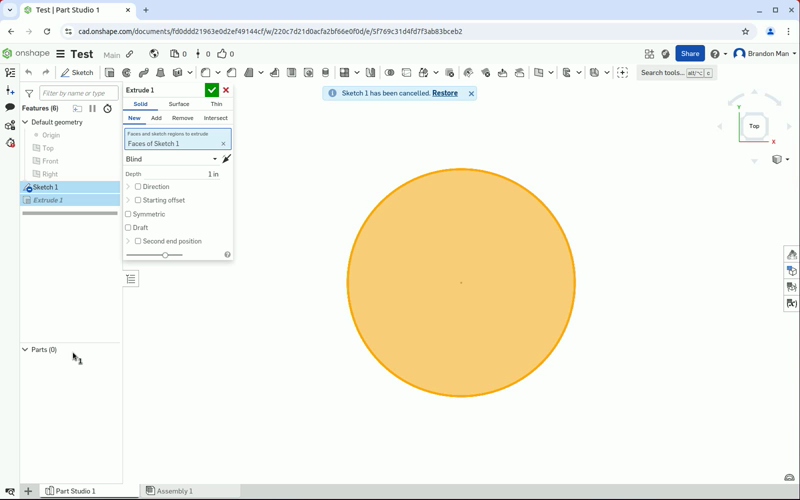
mouse_move(143, 106)
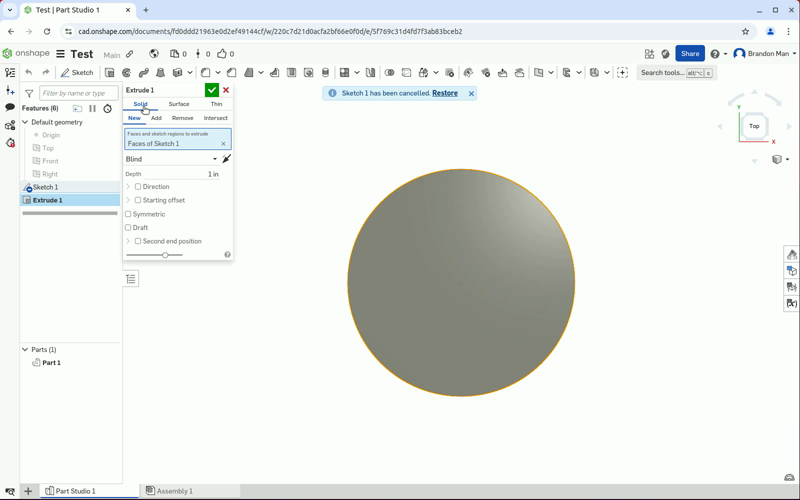
click(143, 106)
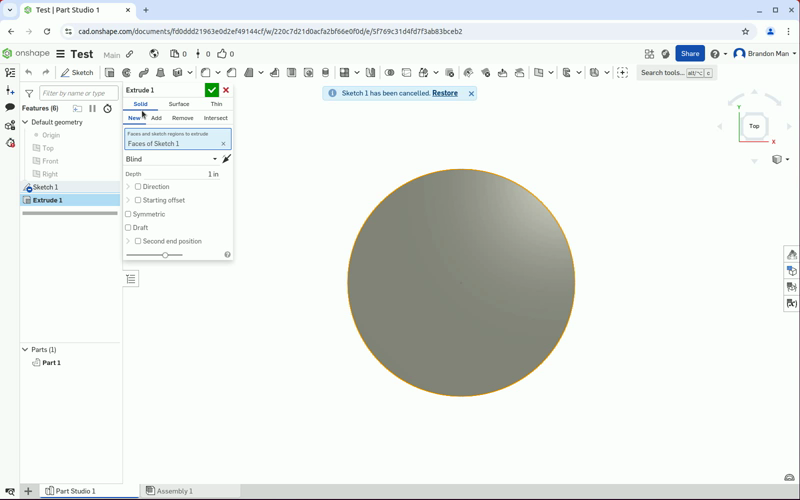
mouse_move(137, 120)
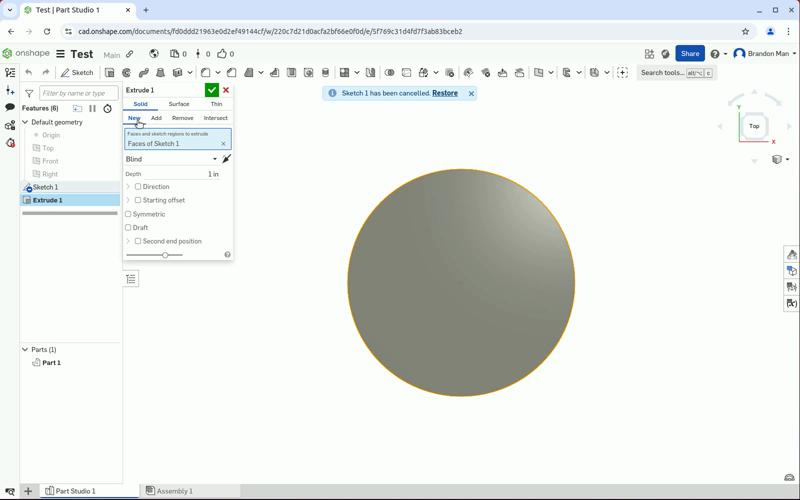
click(137, 120)
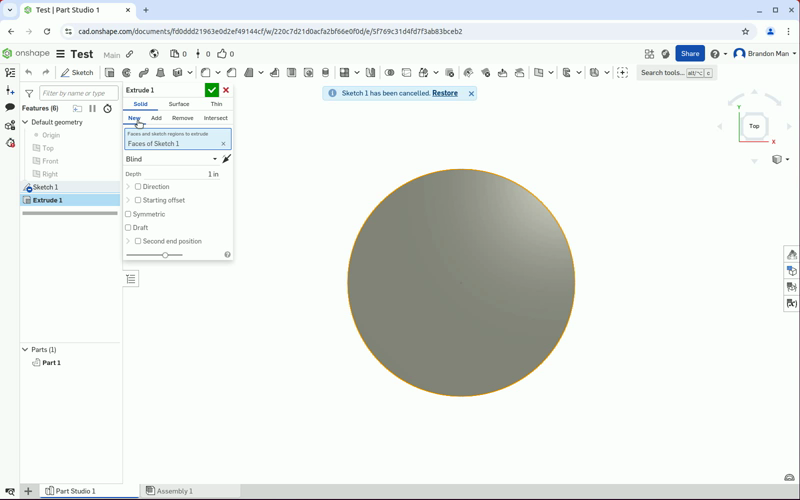
key(tab, 4)
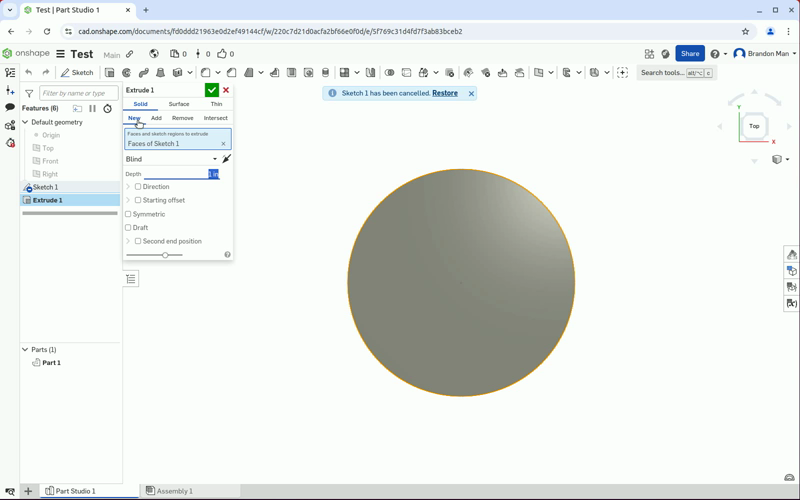
text(1.204)
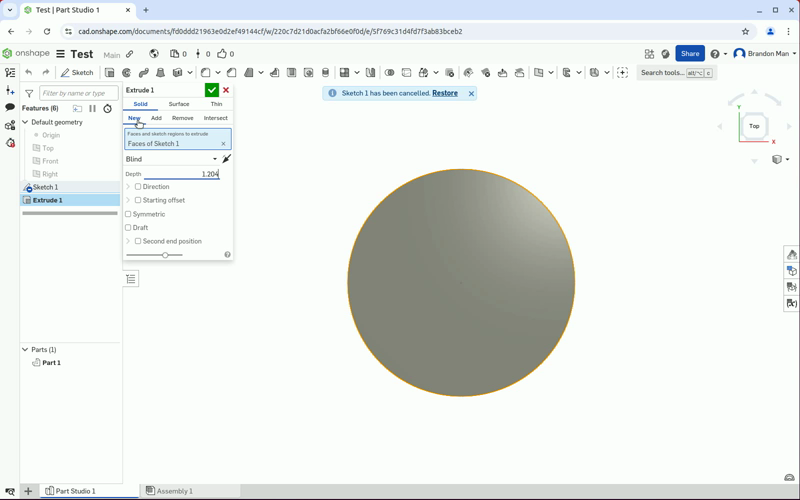
key(enter)
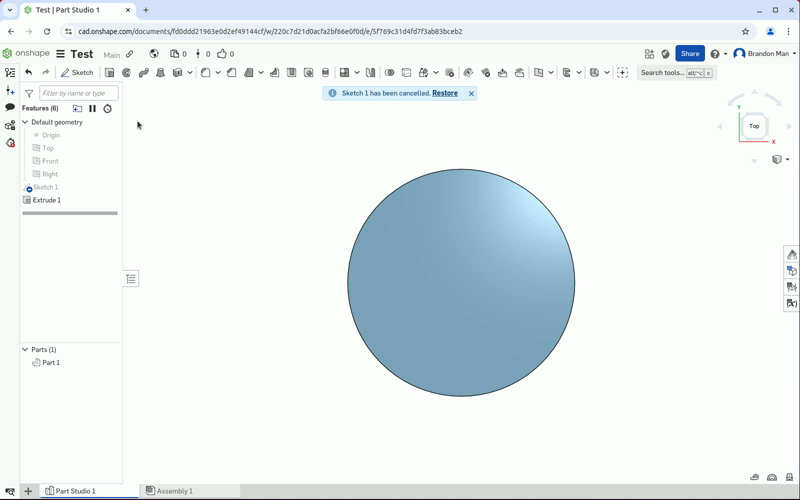
key(shift+h)
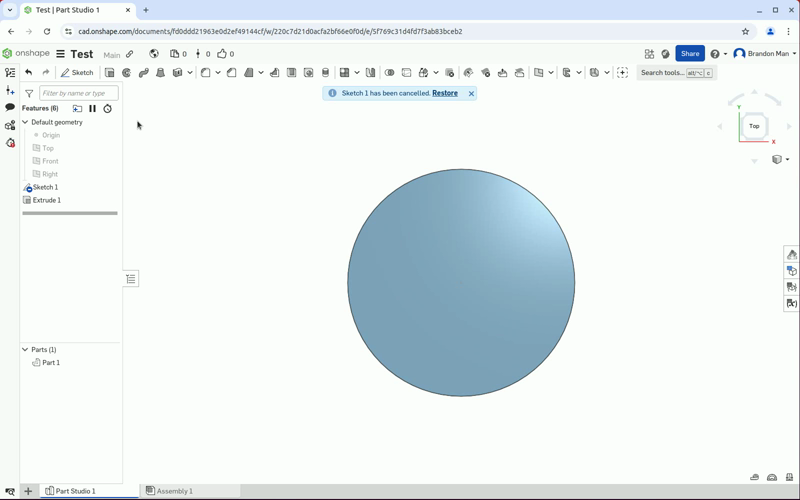
key(shift+h)
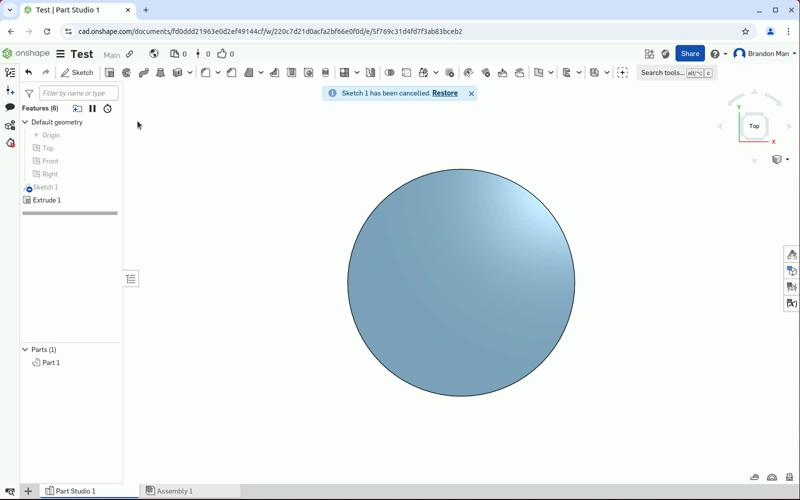
mouse_move(73, 189)
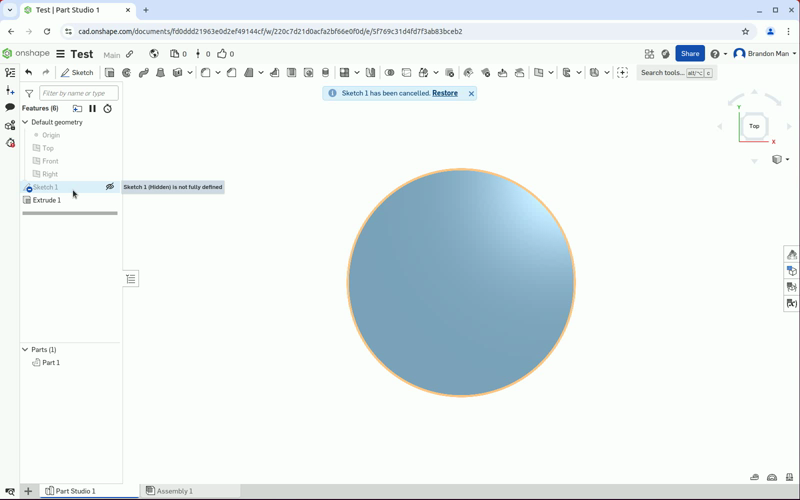
click(73, 189)
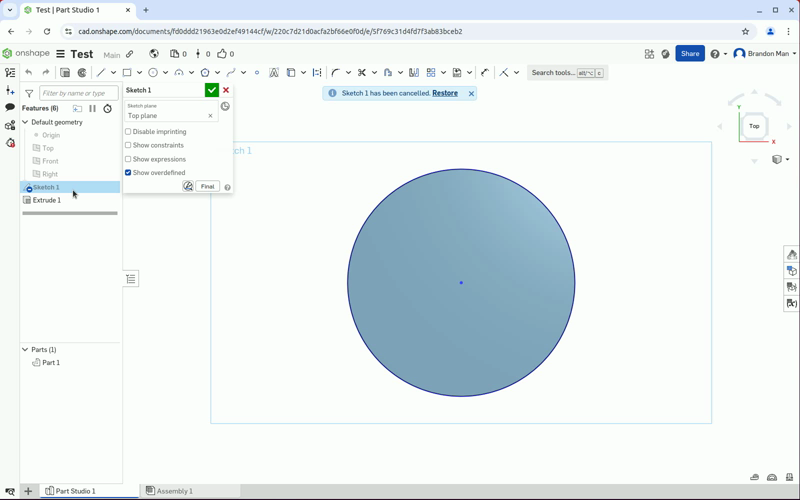
mouse_move(229, 92)
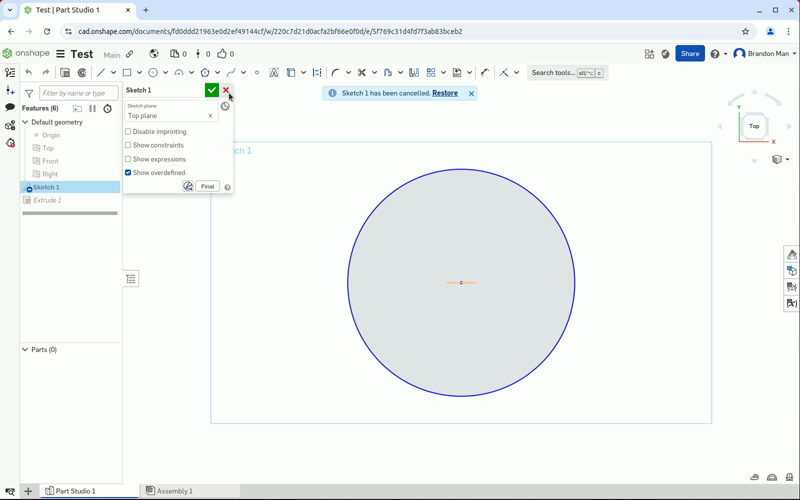
click(229, 92)
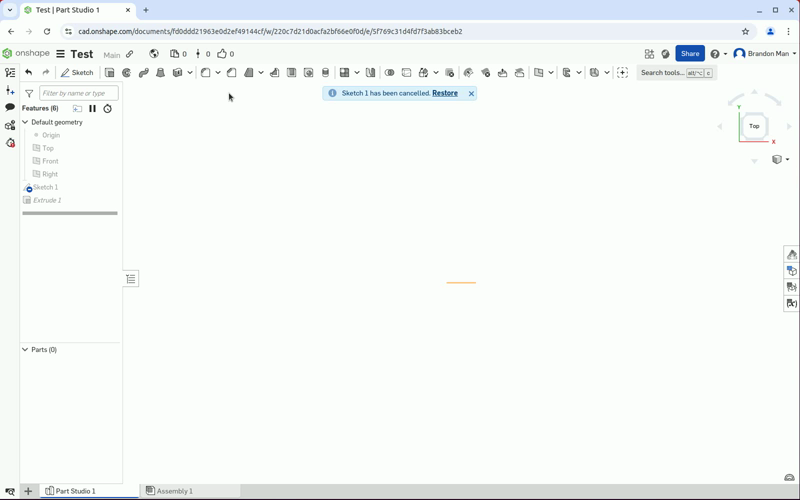
mouse_move(541, 75)
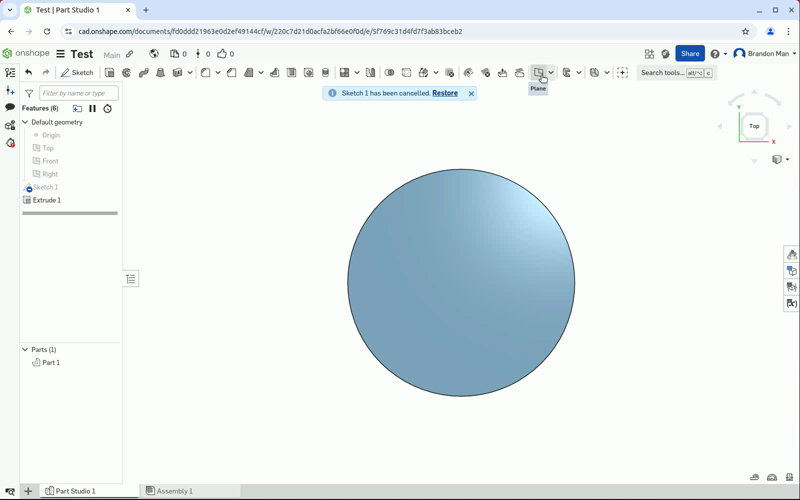
click(541, 75)
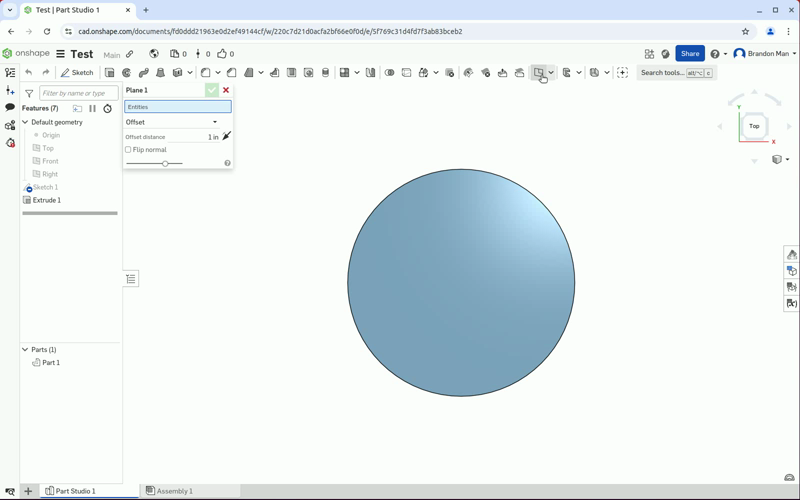
mouse_move(73, 150)
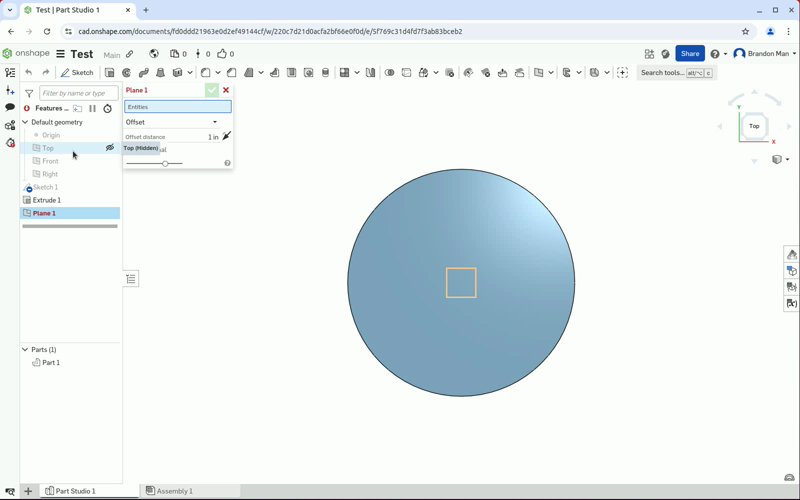
click(73, 150)
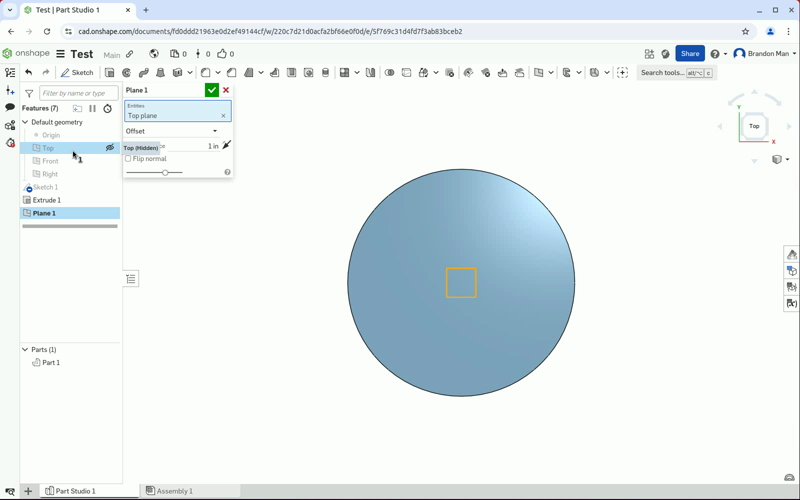
key(tab, 2)
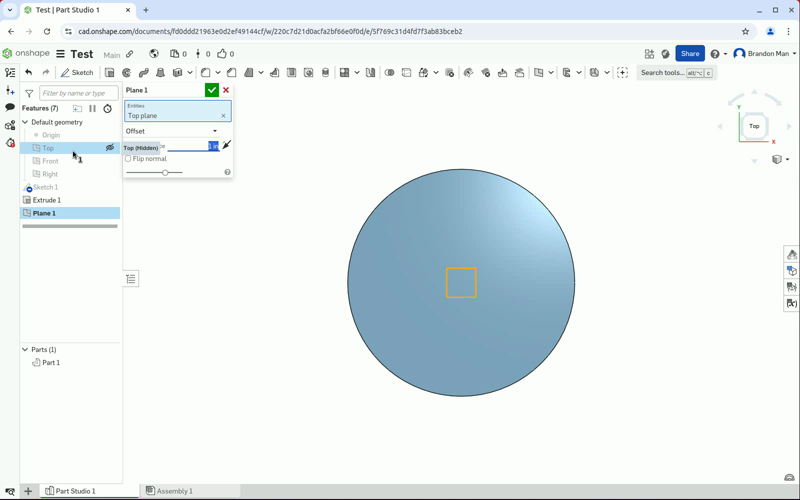
text(1.202)
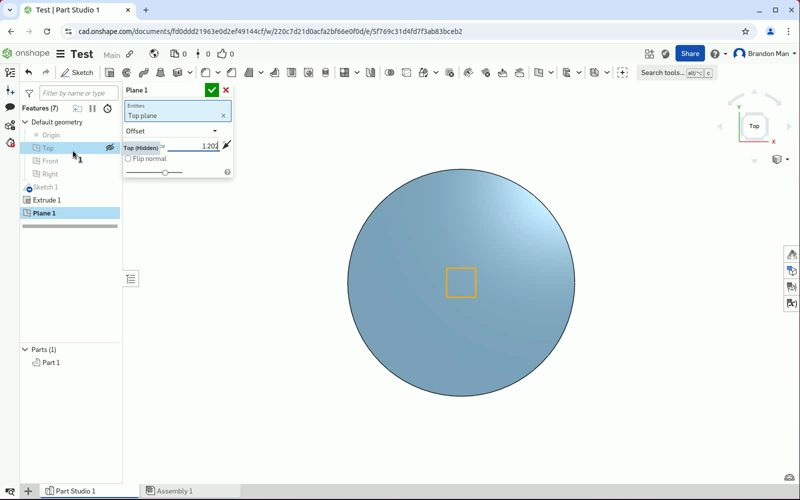
key(enter, 2)
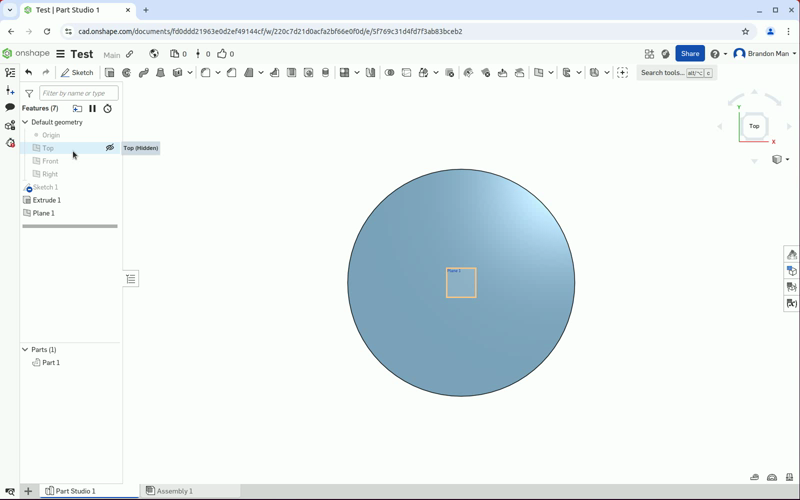
key(shift+s)
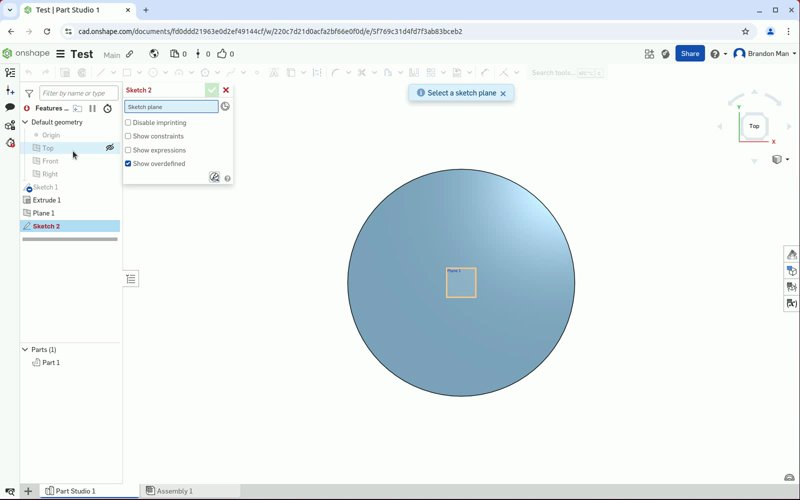
mouse_move(73, 215)
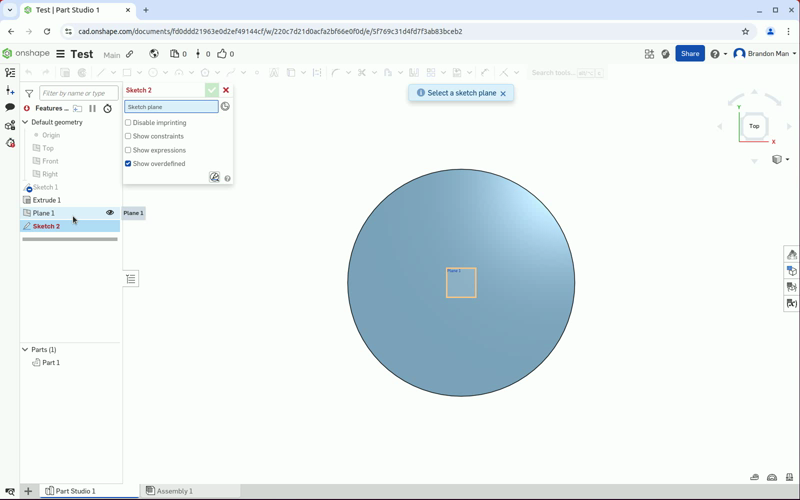
click(73, 215)
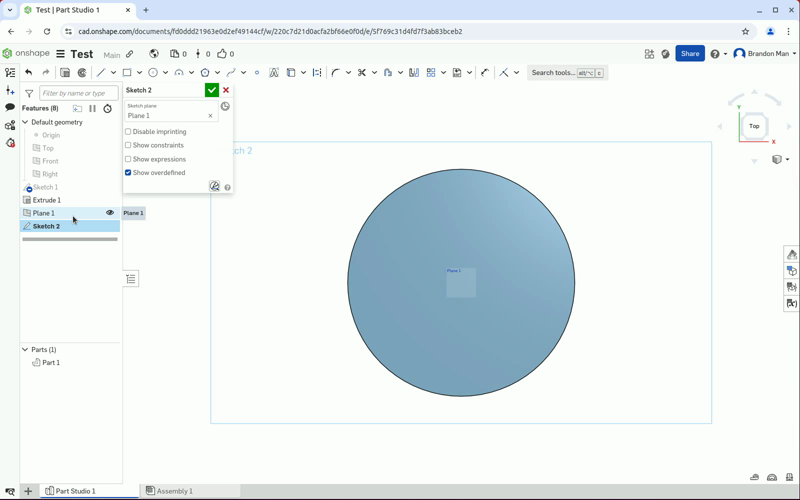
mouse_move(73, 352)
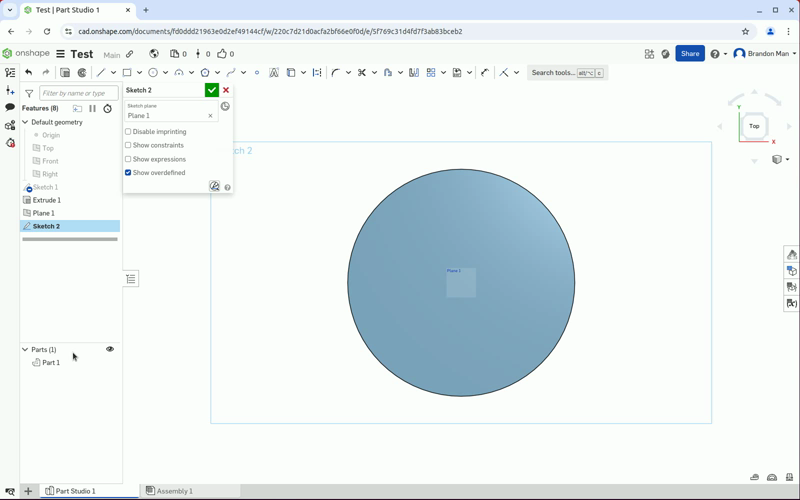
key(y)
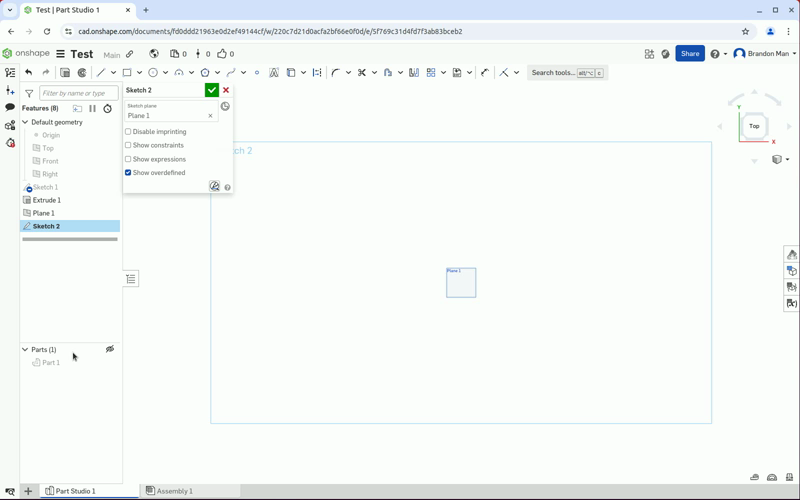
key(c)
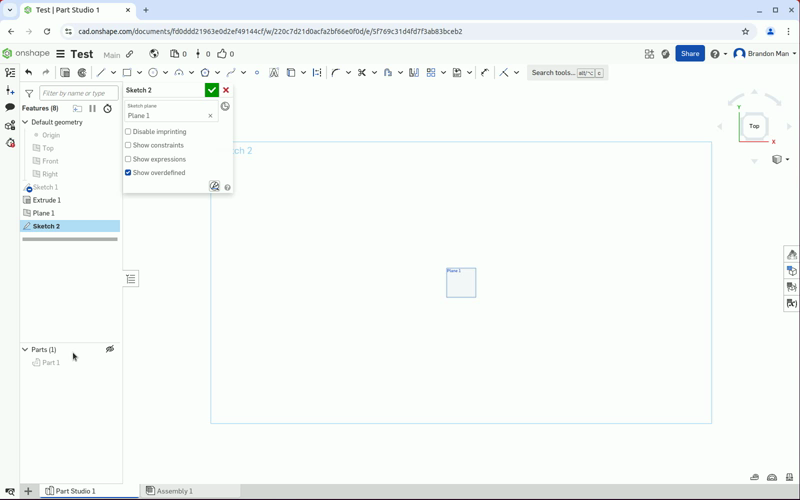
key_down(shift)
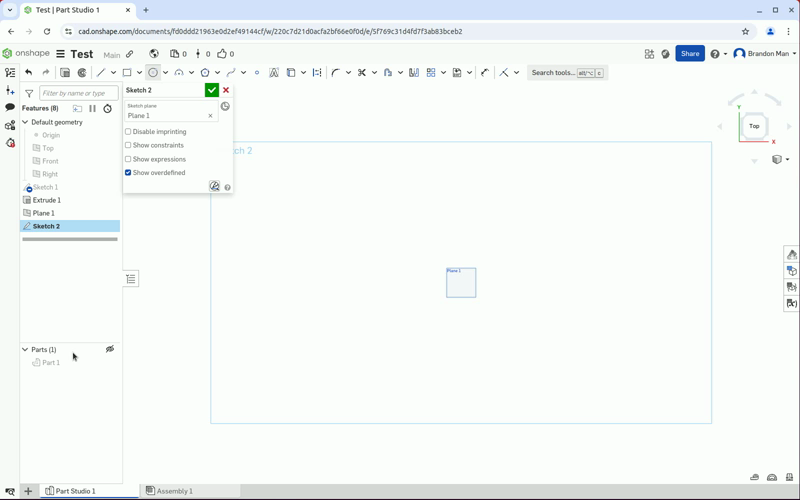
mouse_move(461, 282)
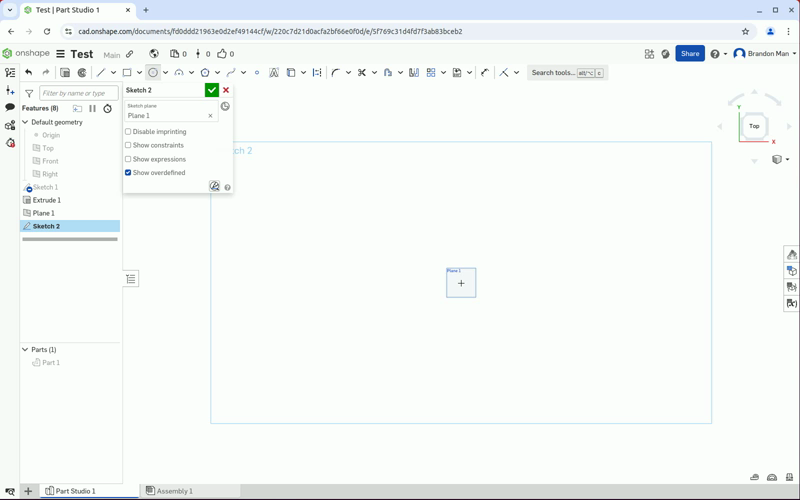
click(461, 282)
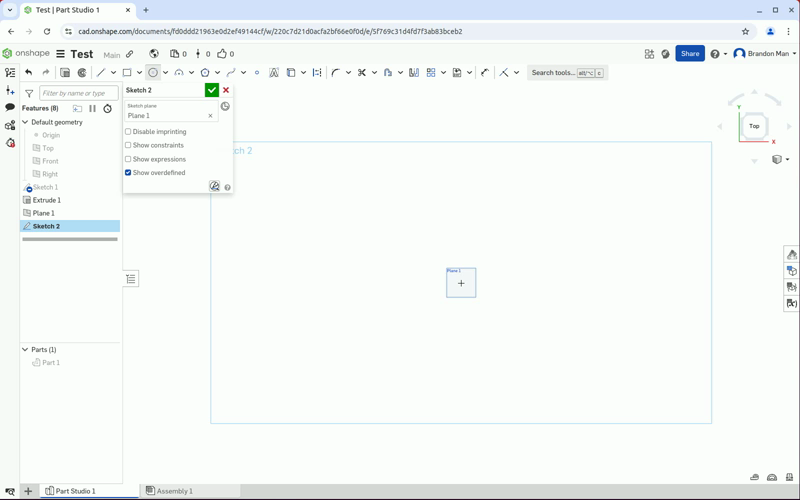
key_up(shift)
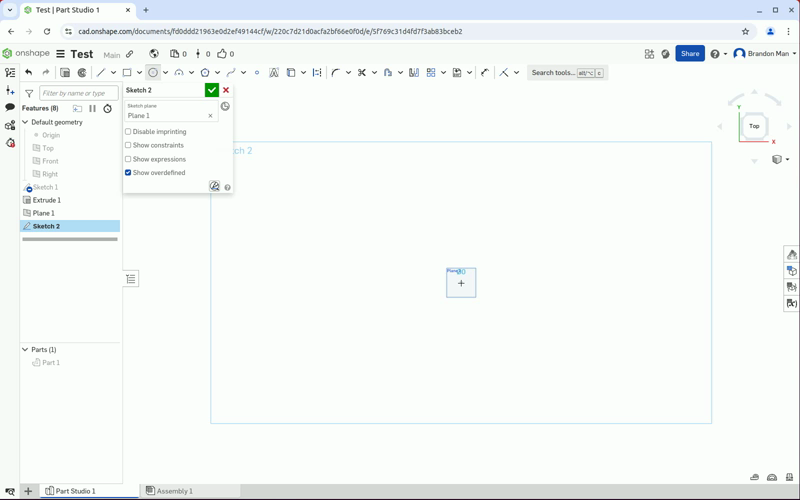
mouse_move(574, 282)
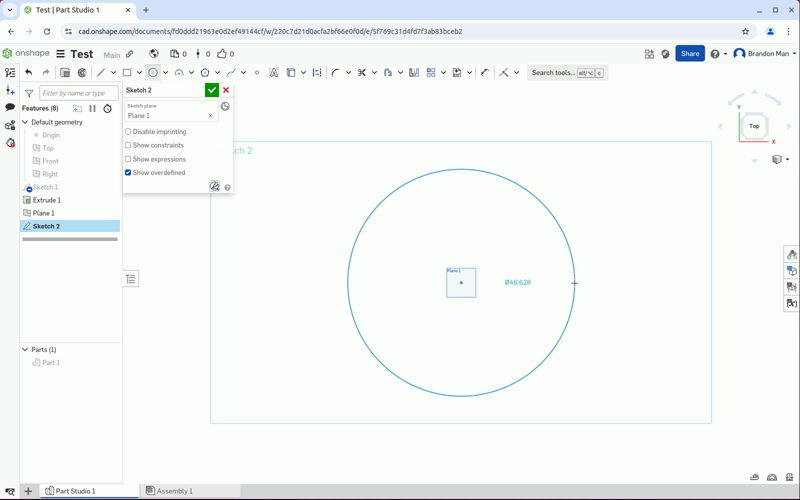
click(574, 282)
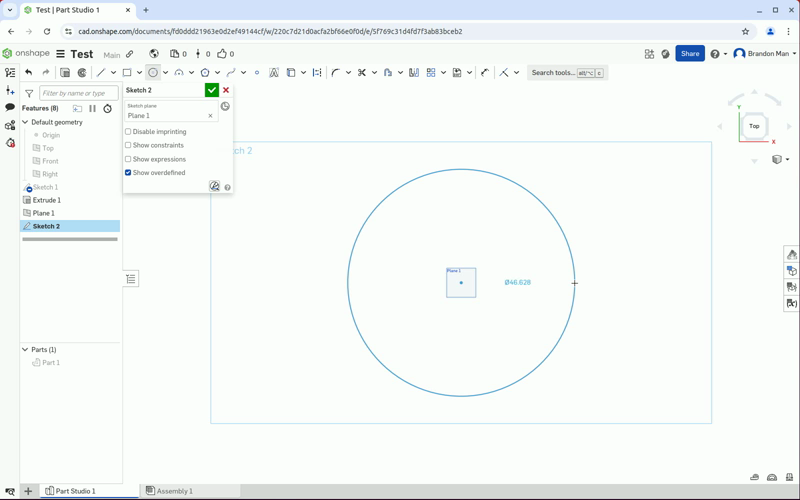
key(esc)
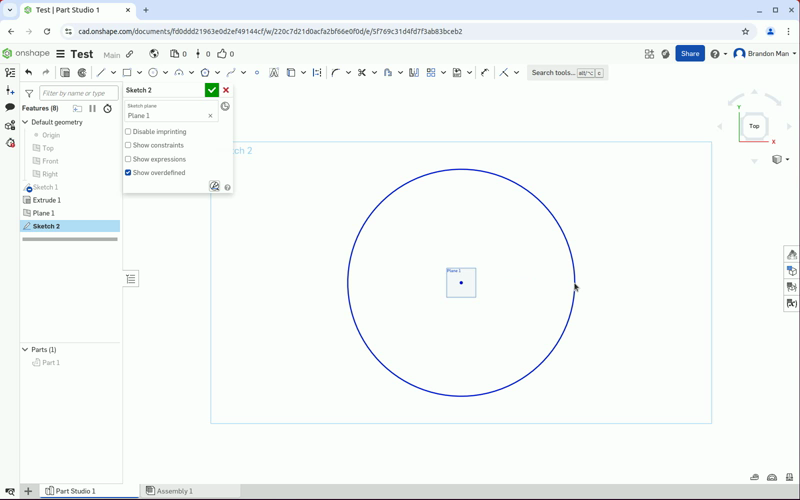
key(c)
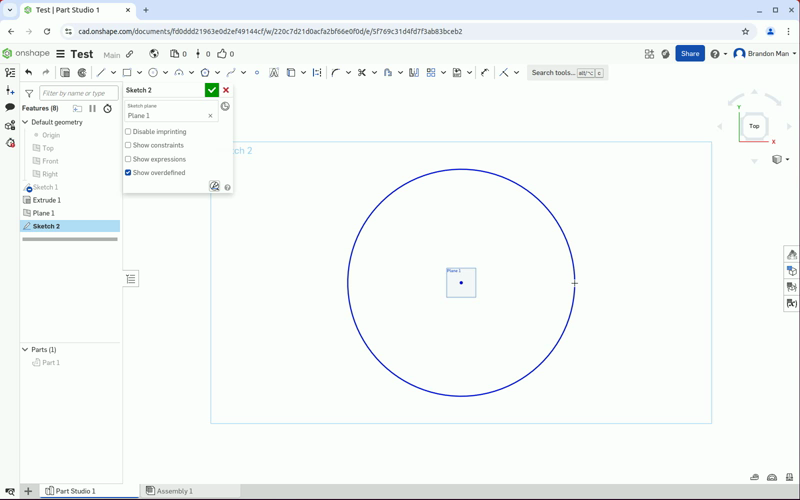
key_down(shift)
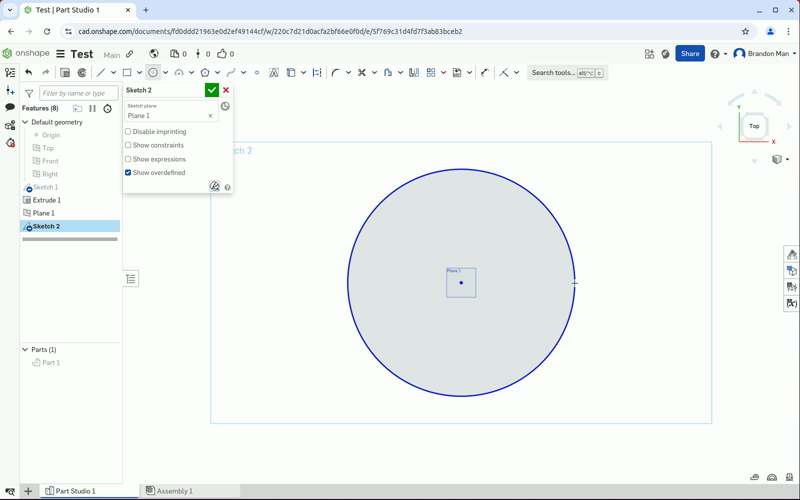
mouse_move(461, 282)
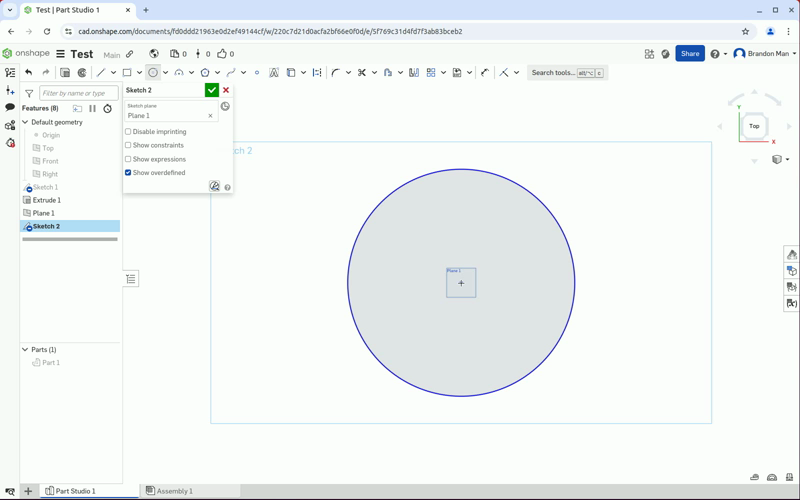
click(461, 282)
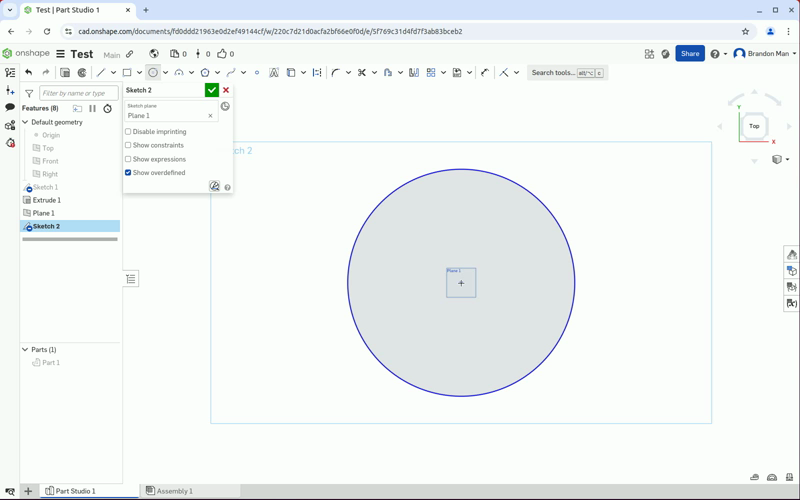
key_up(shift)
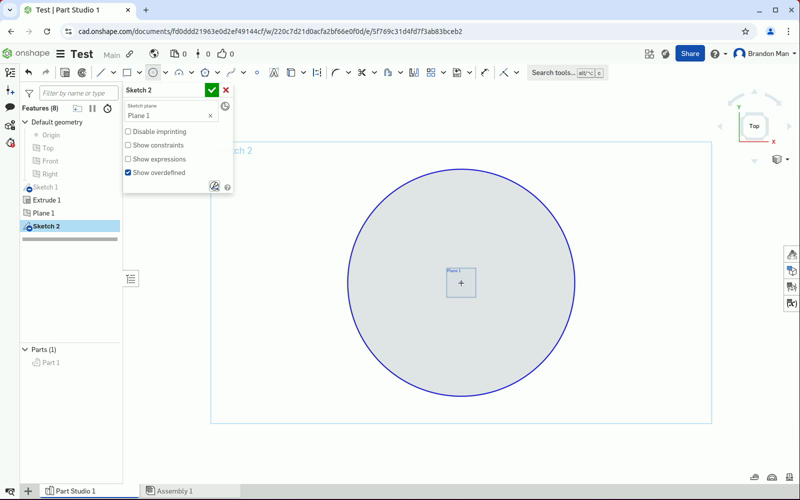
mouse_move(567, 282)
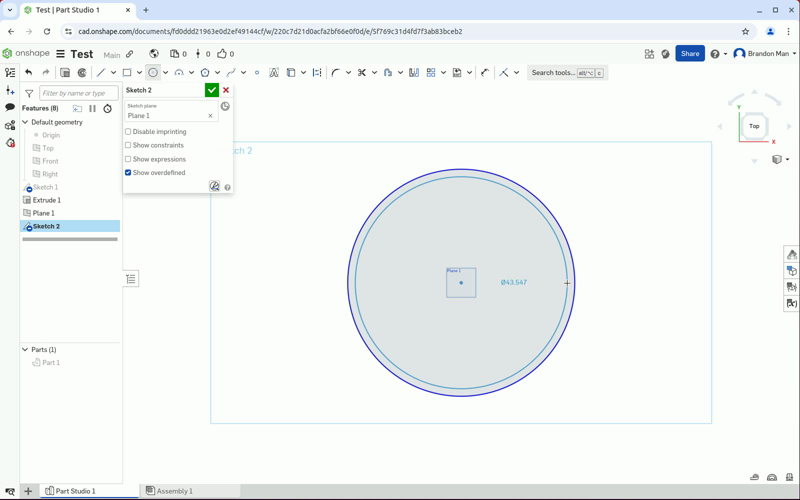
click(567, 282)
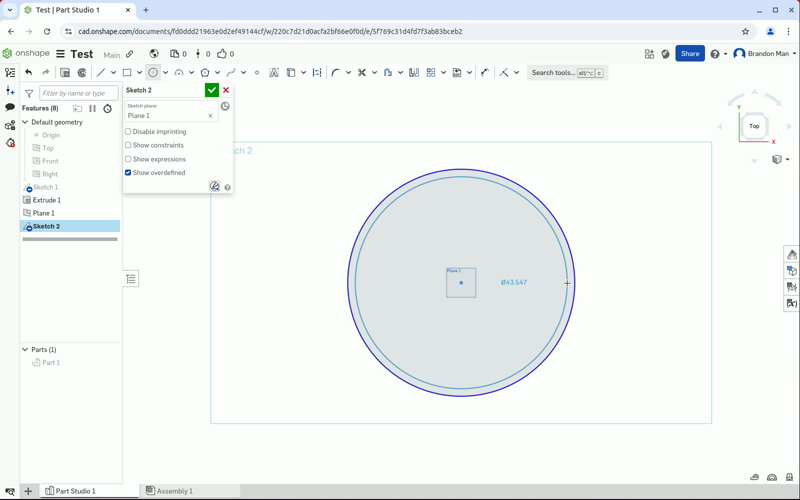
key(esc)
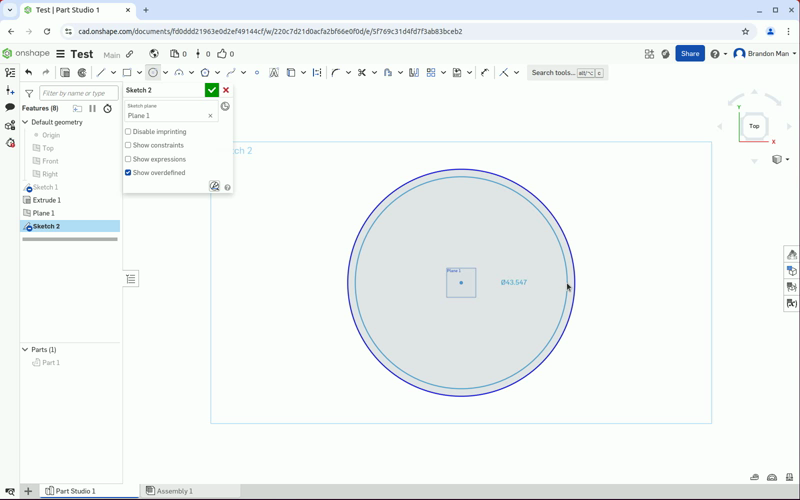
mouse_move(356, 252)
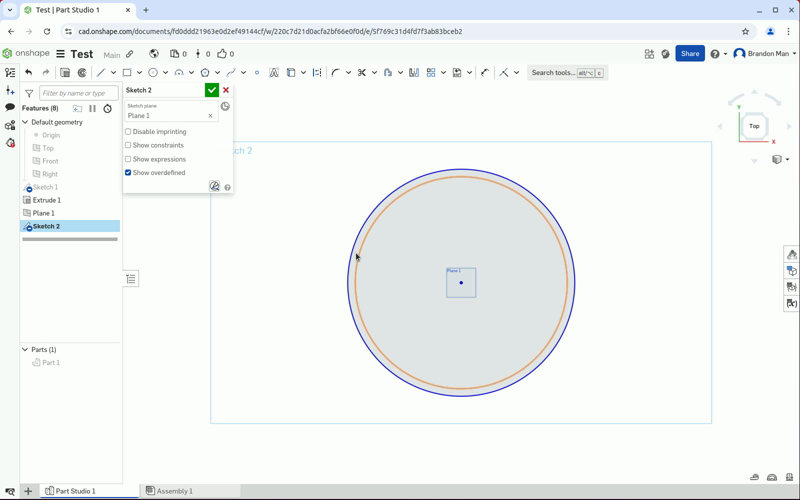
click(356, 252)
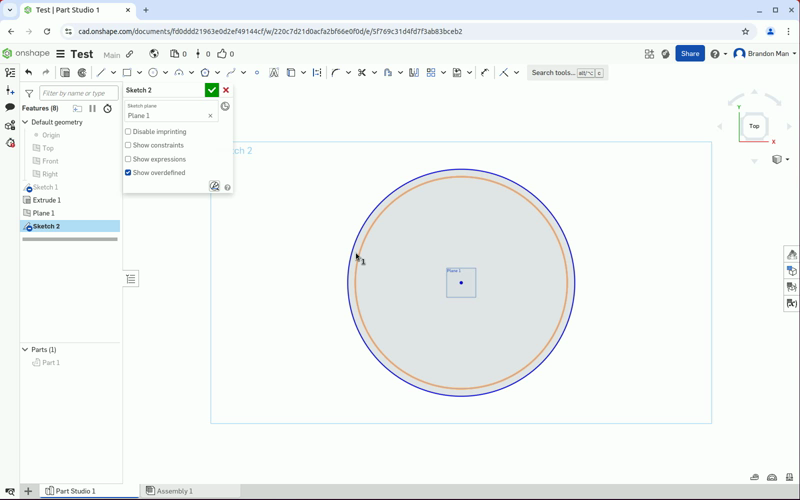
mouse_move(73, 352)
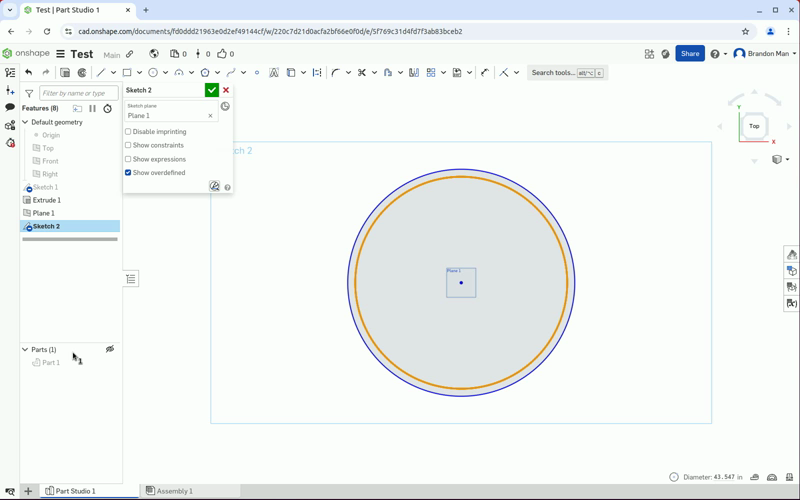
key(shift+y)
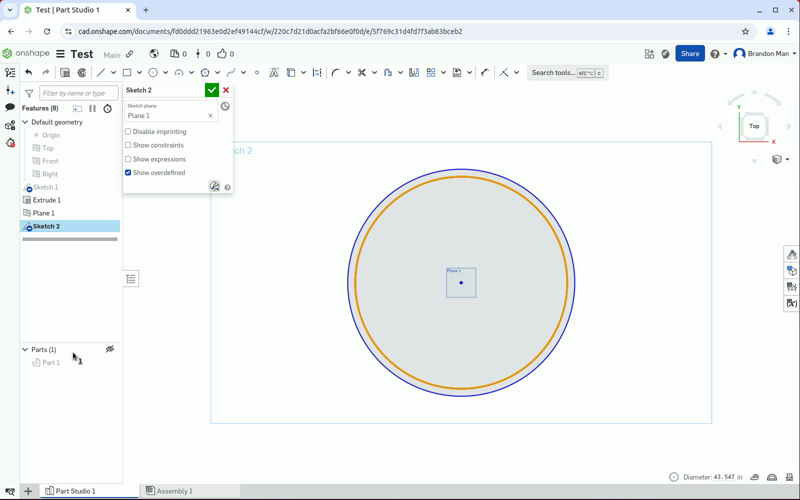
key(shift+e)
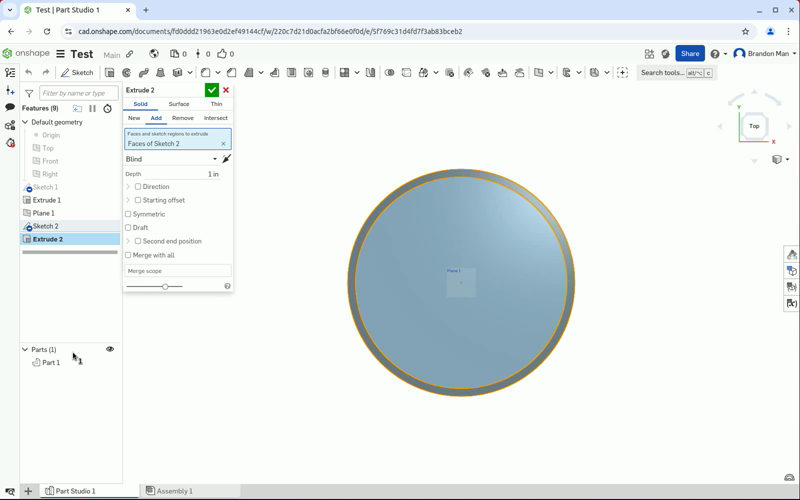
mouse_move(143, 106)
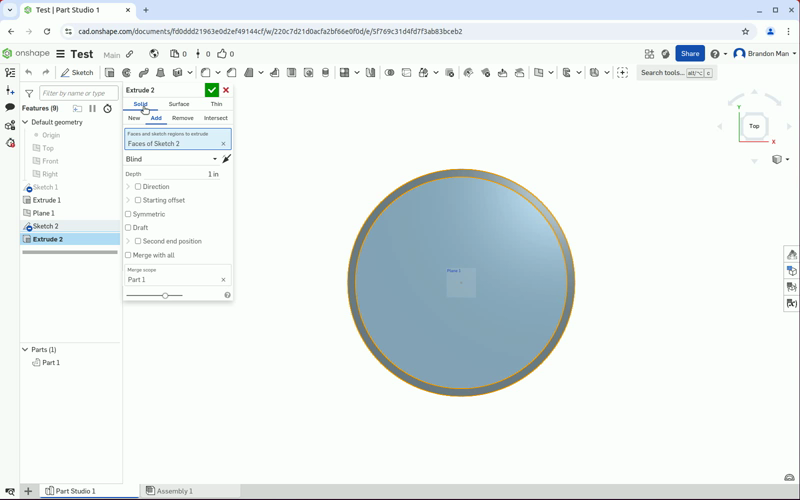
click(143, 106)
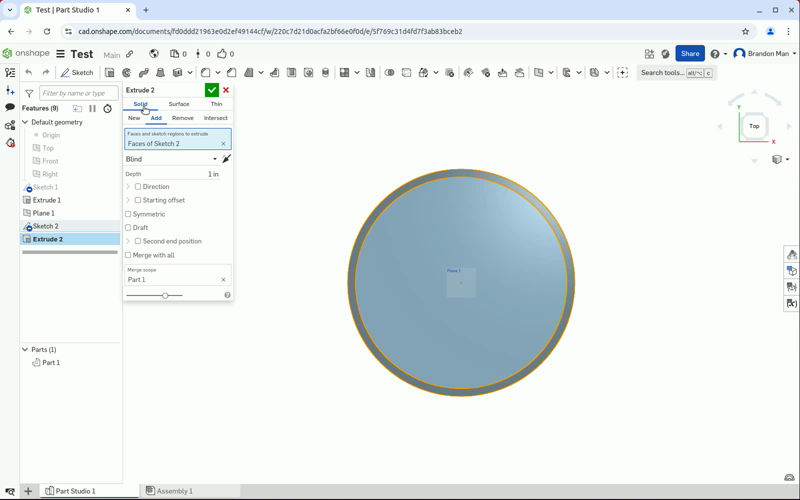
mouse_move(137, 120)
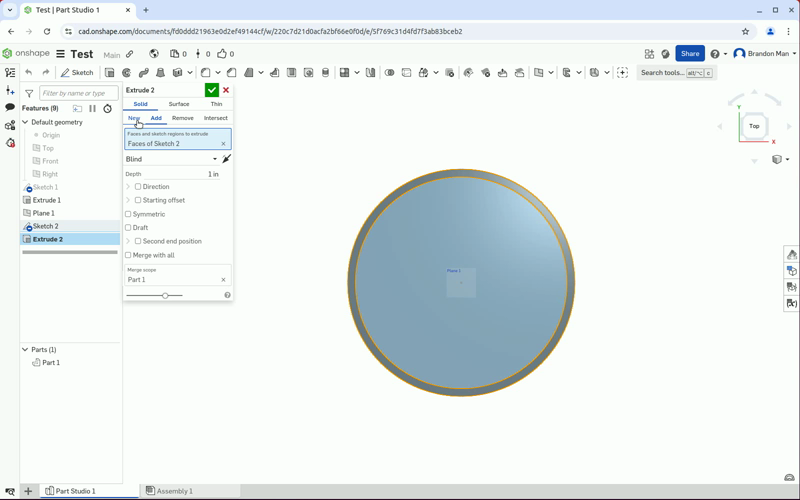
click(137, 120)
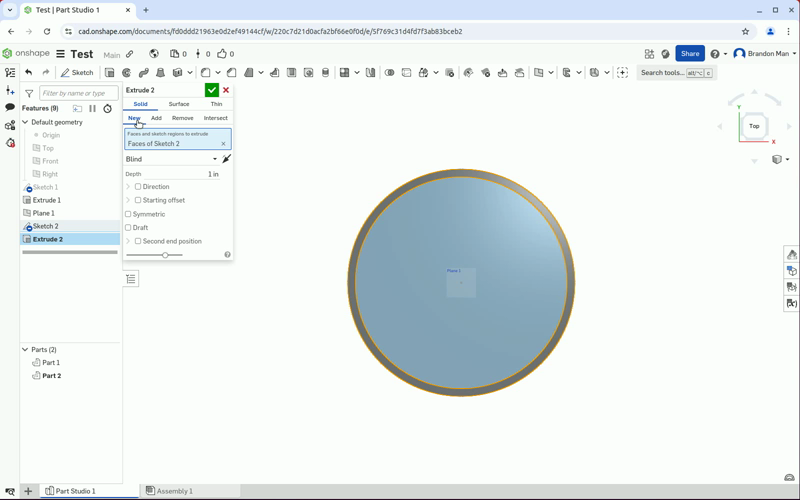
key(tab, 4)
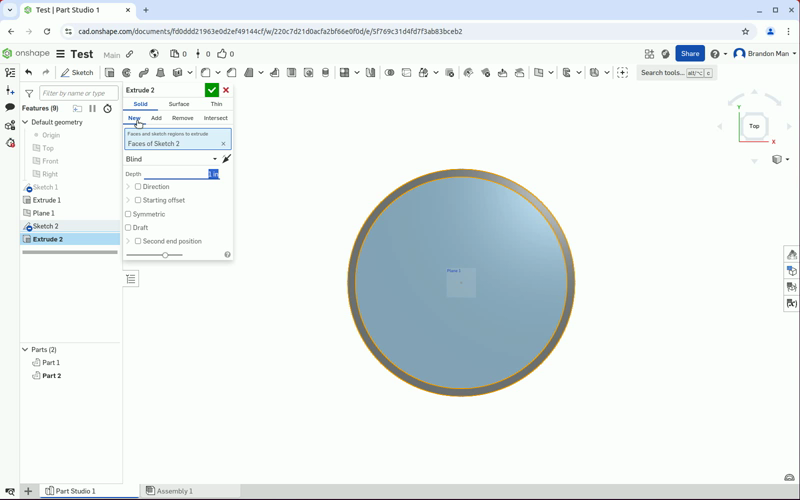
text(5.777)
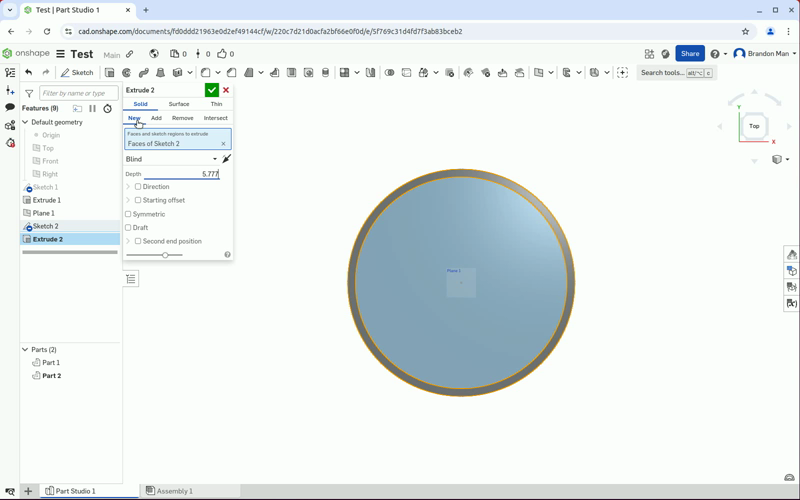
key(enter)
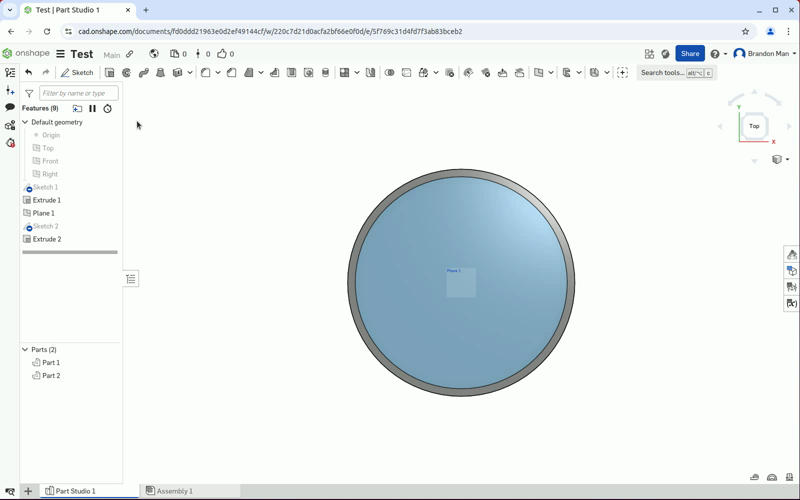
key(shift+h)
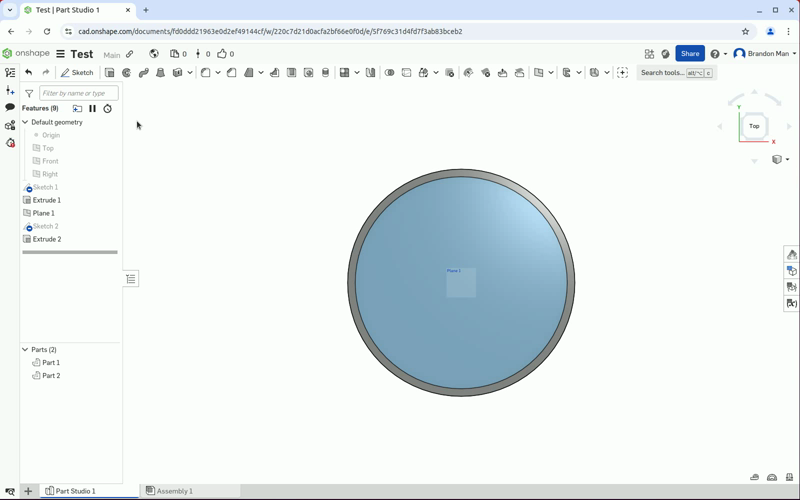
key(shift+h)
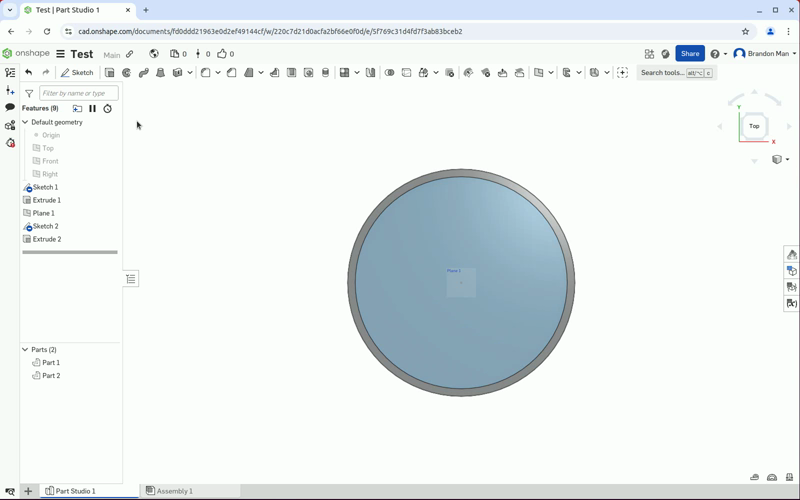
key(shift+7)
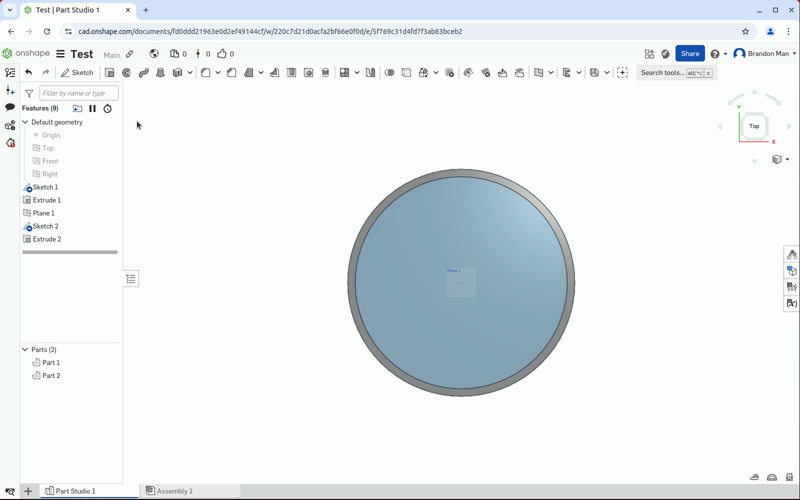
key(up, 3)
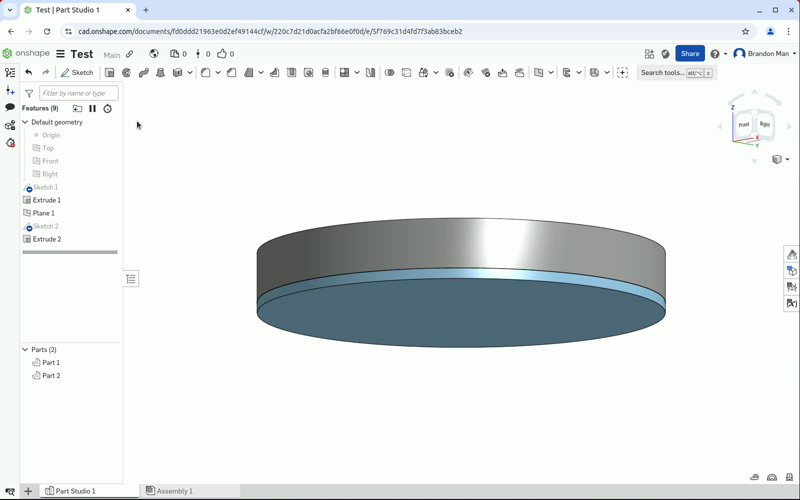
key(left, 3)
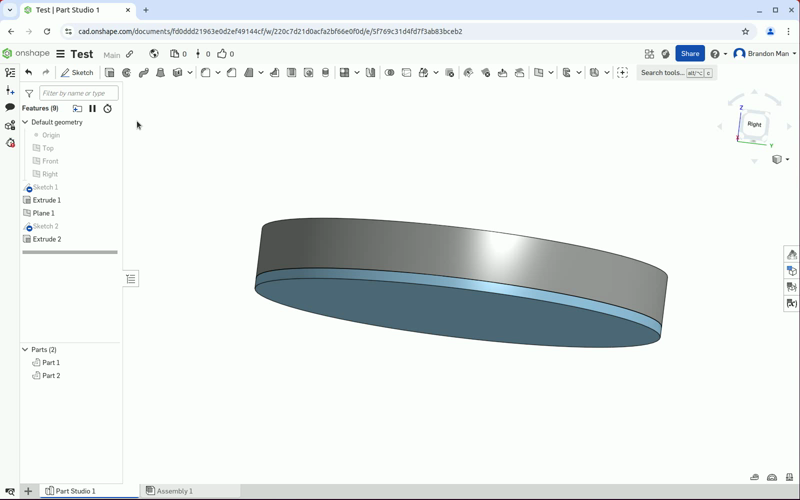
key(right, 3)
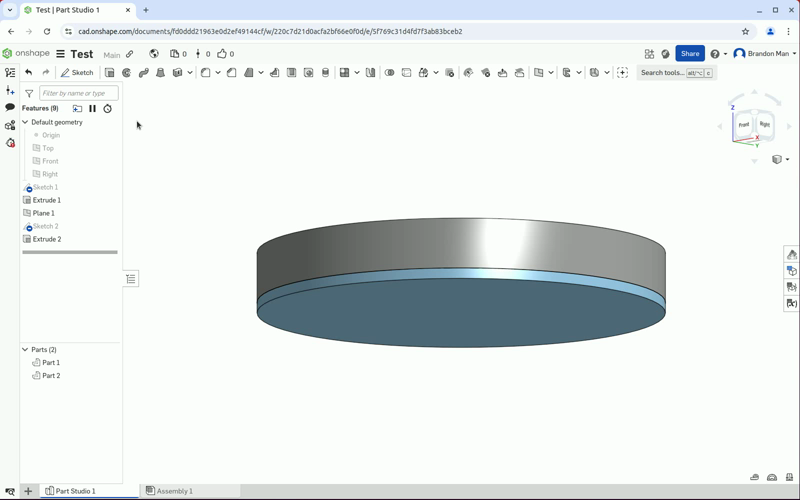
key(down, 3)
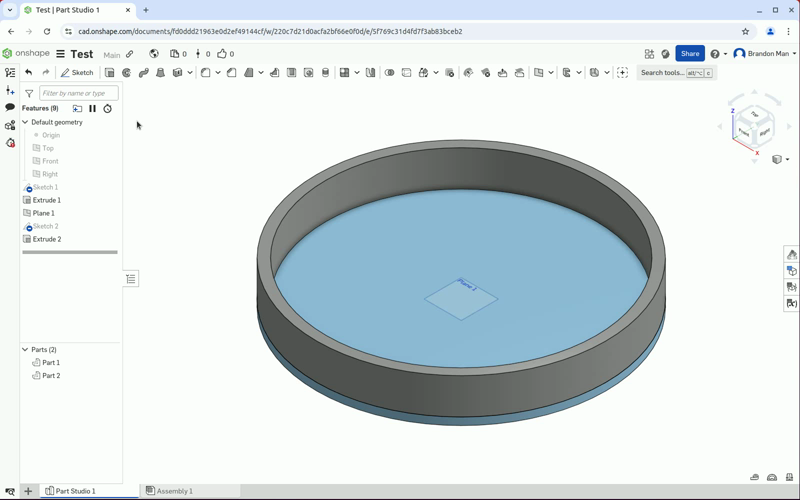
mouse_move(73, 189)
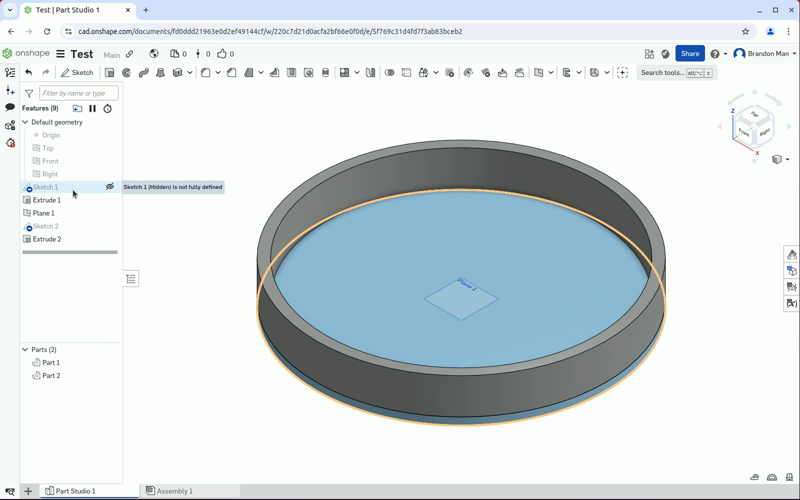
click(73, 189)